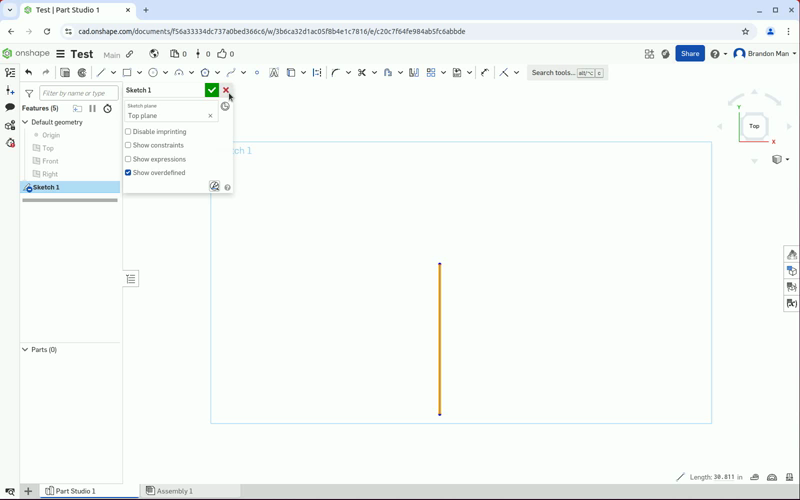
key(shift+h)
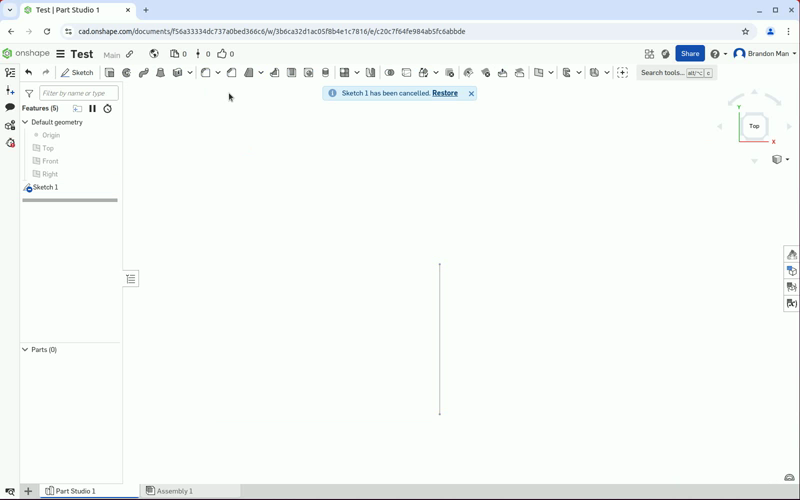
key(shift+s)
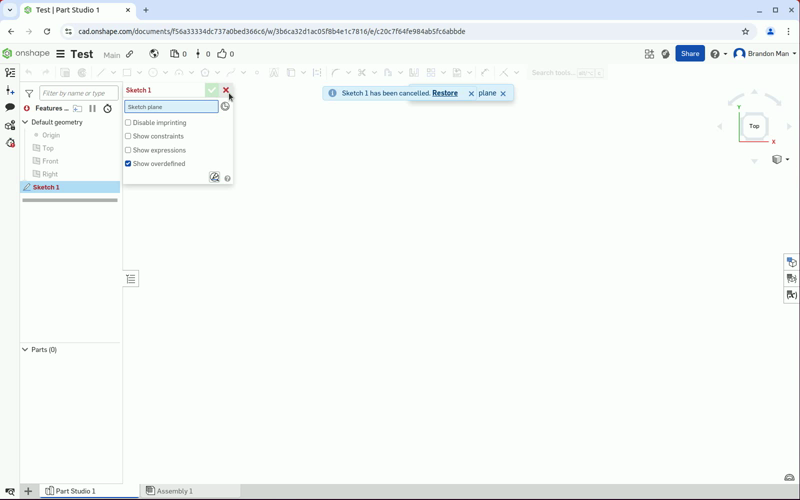
mouse_move(73, 150)
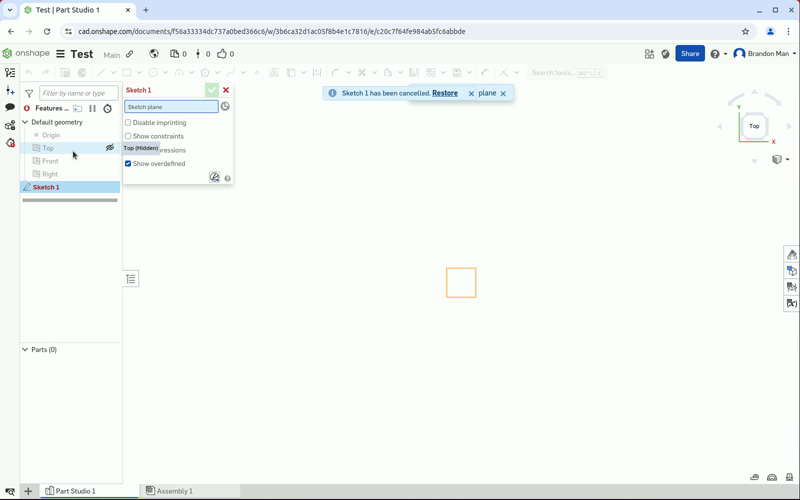
click(73, 150)
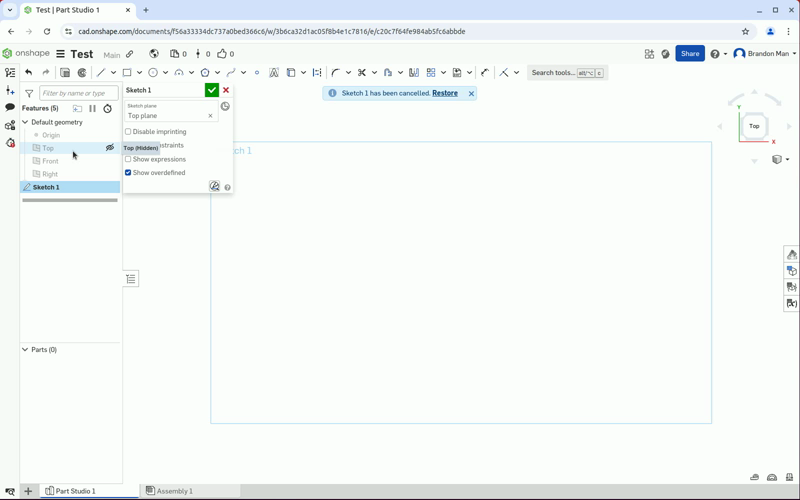
mouse_move(73, 352)
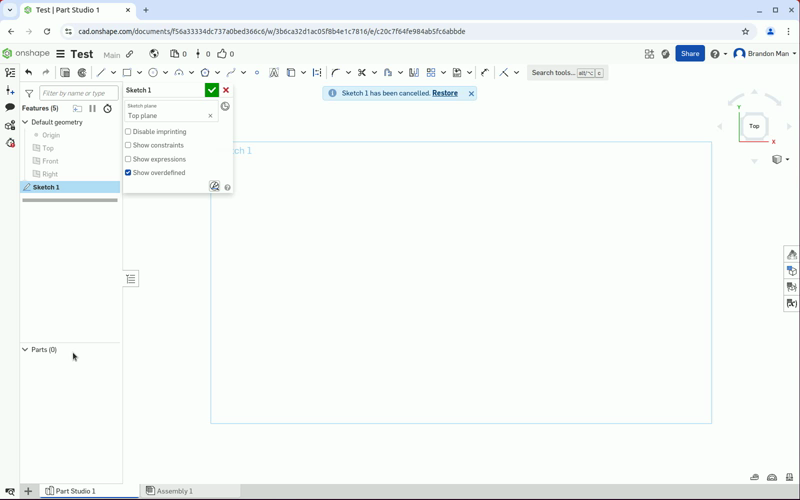
key(y)
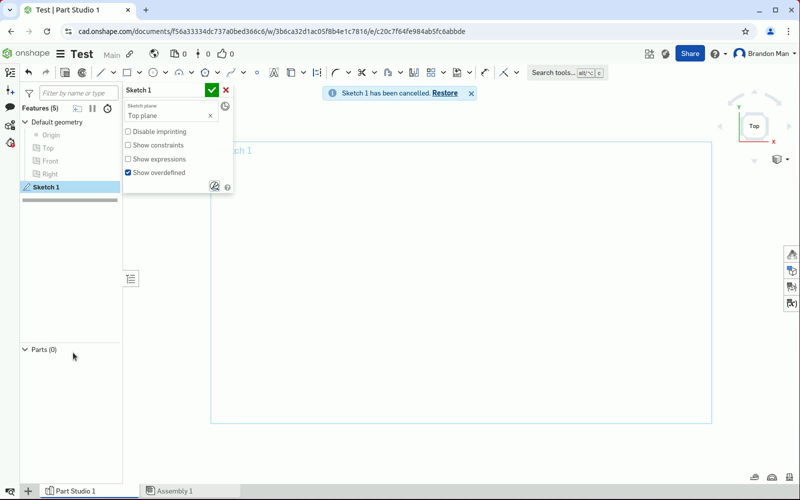
key(c)
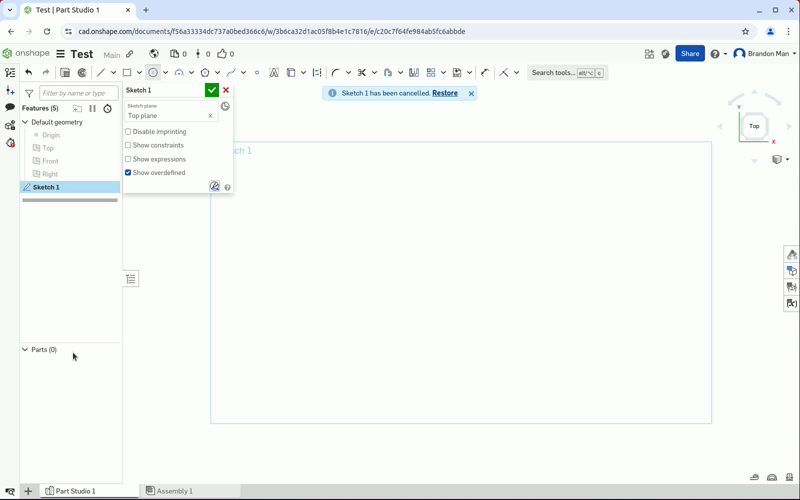
key_down(shift)
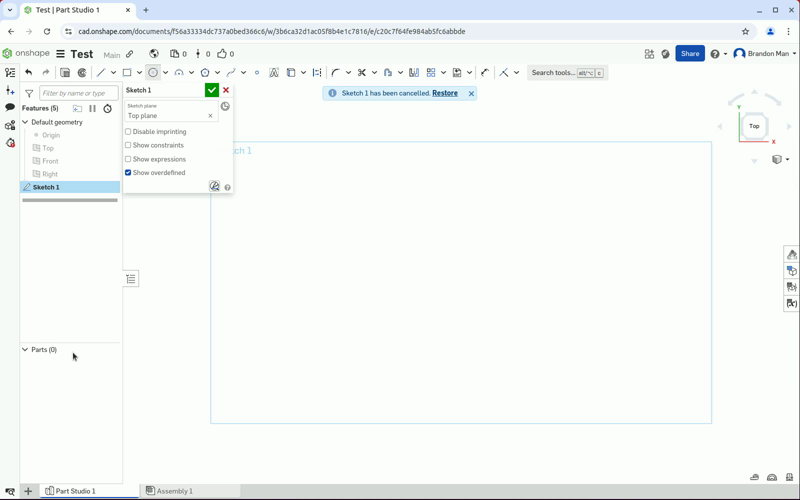
mouse_move(461, 282)
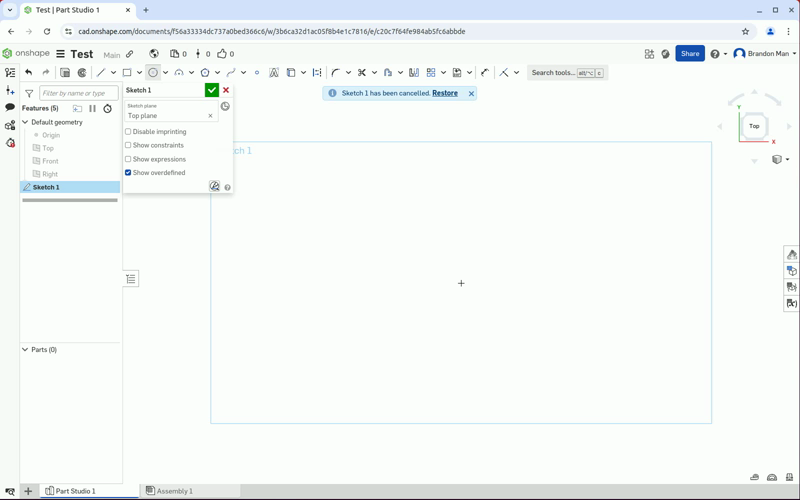
click(461, 282)
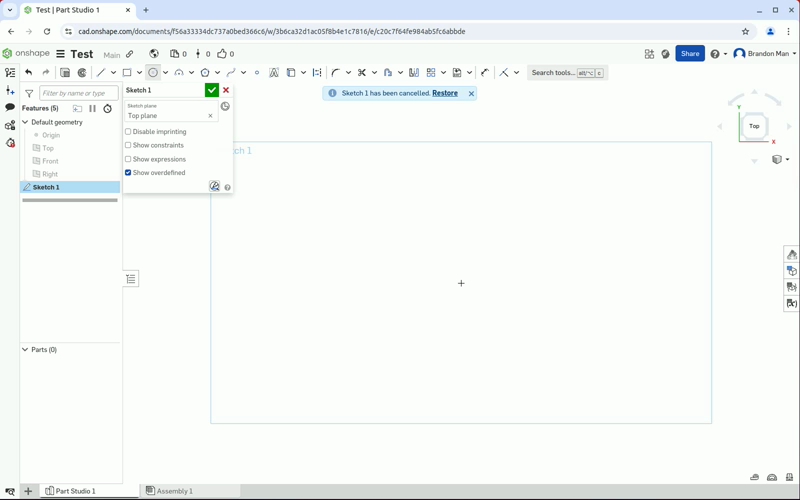
key_up(shift)
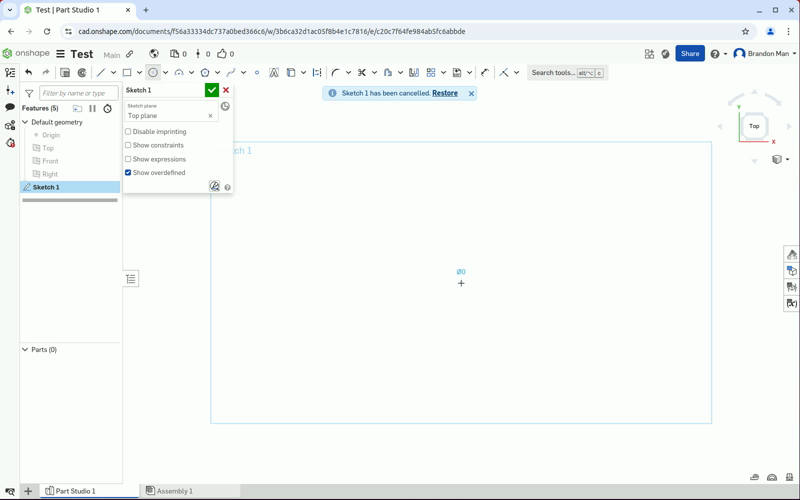
mouse_move(570, 282)
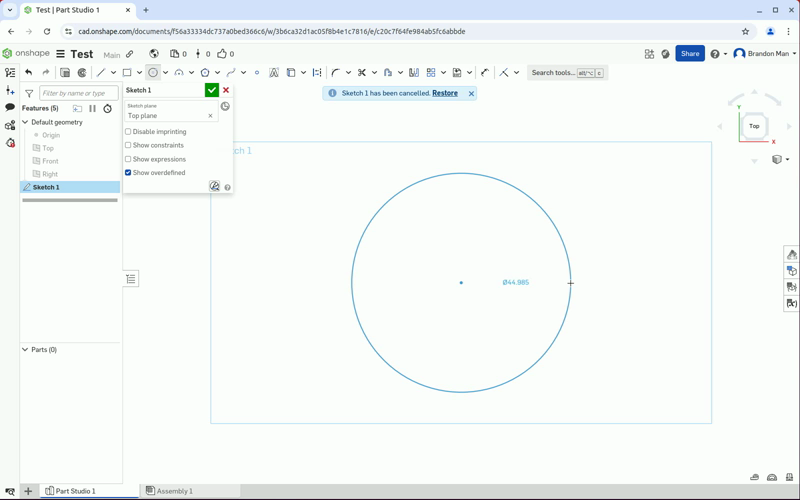
click(570, 282)
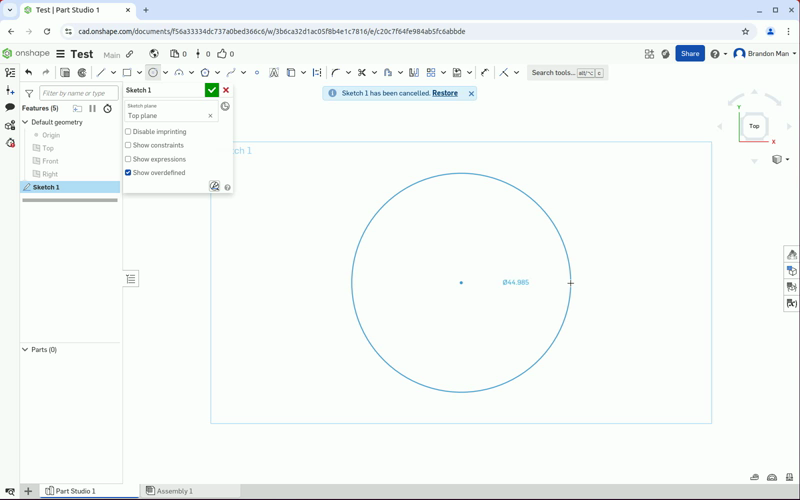
key(esc)
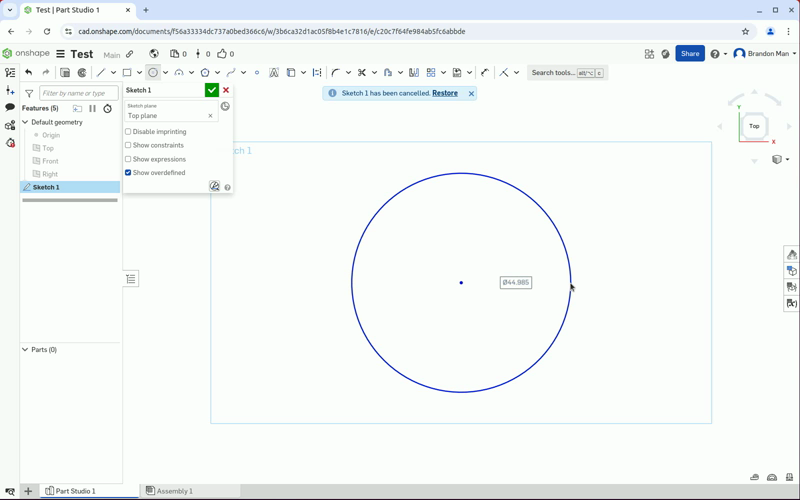
mouse_move(389, 306)
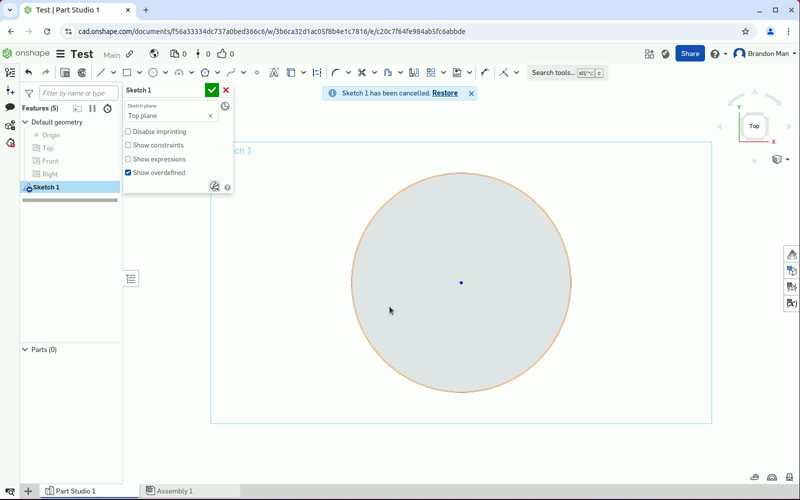
click(389, 306)
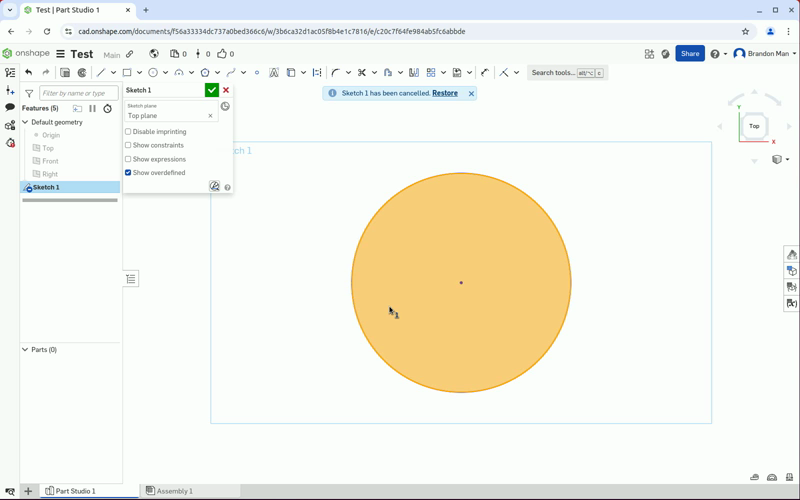
mouse_move(73, 352)
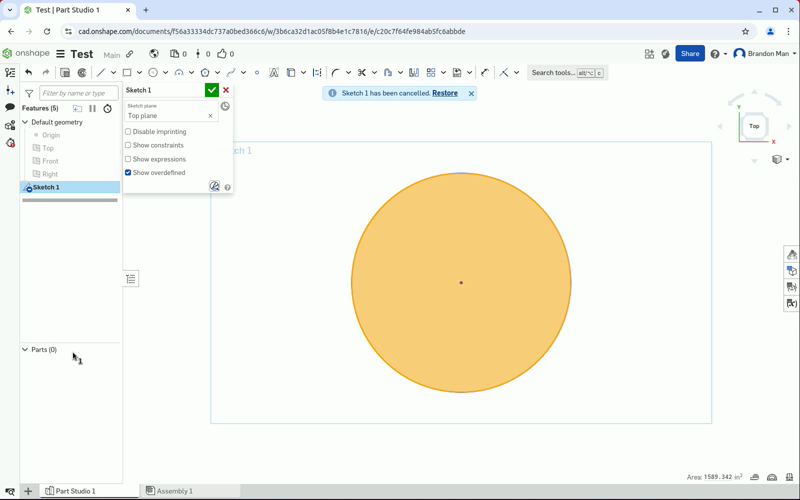
key(shift+y)
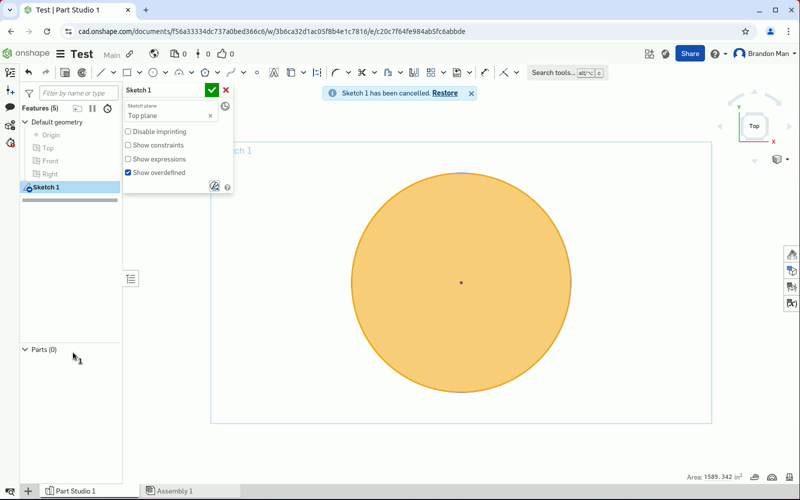
key(shift+e)
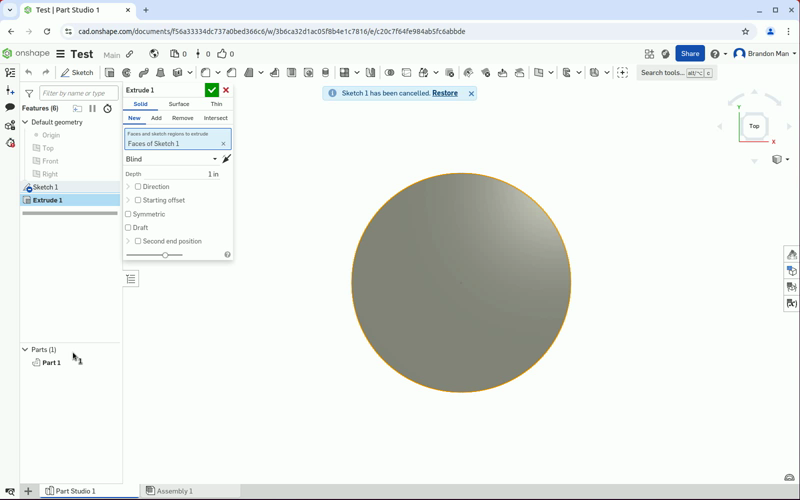
mouse_move(143, 106)
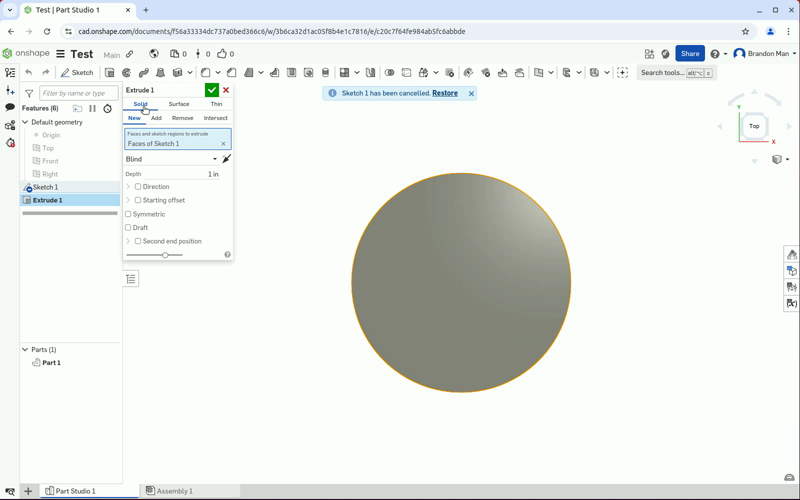
click(143, 106)
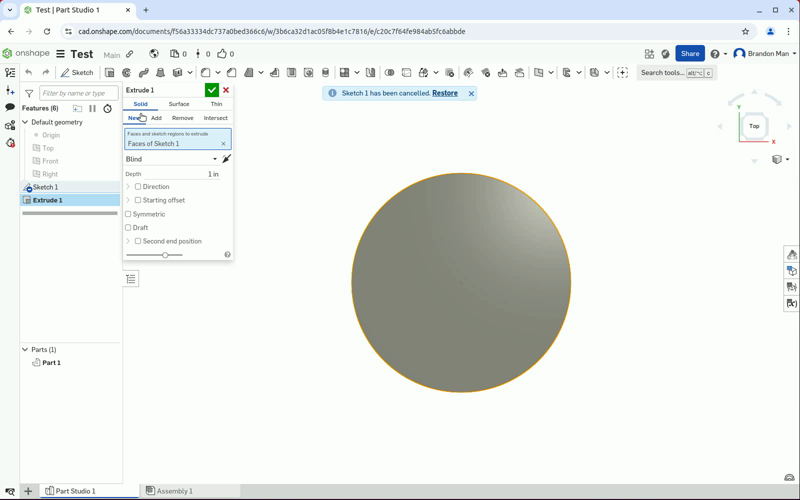
mouse_move(137, 120)
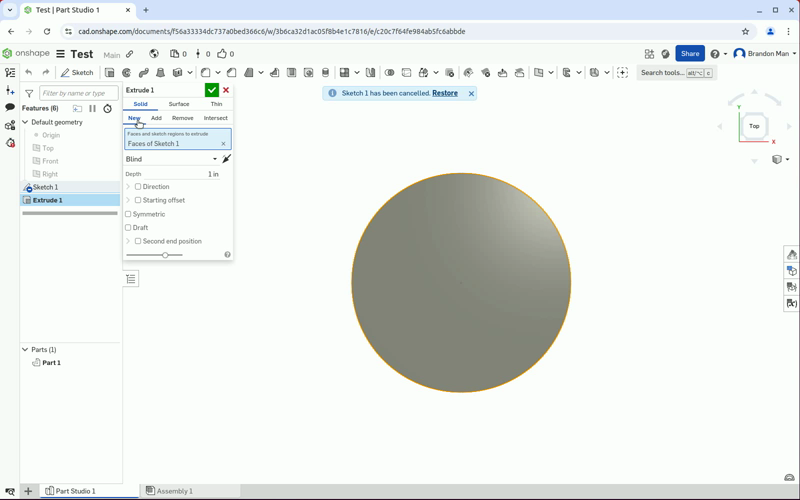
click(137, 120)
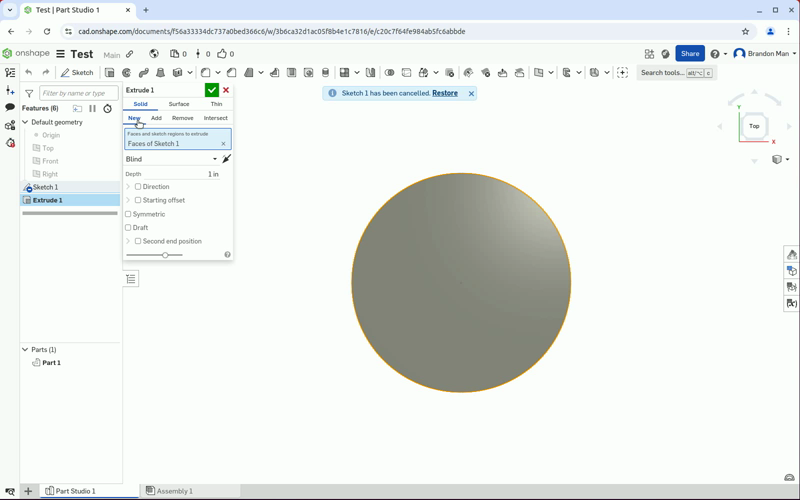
key(tab, 4)
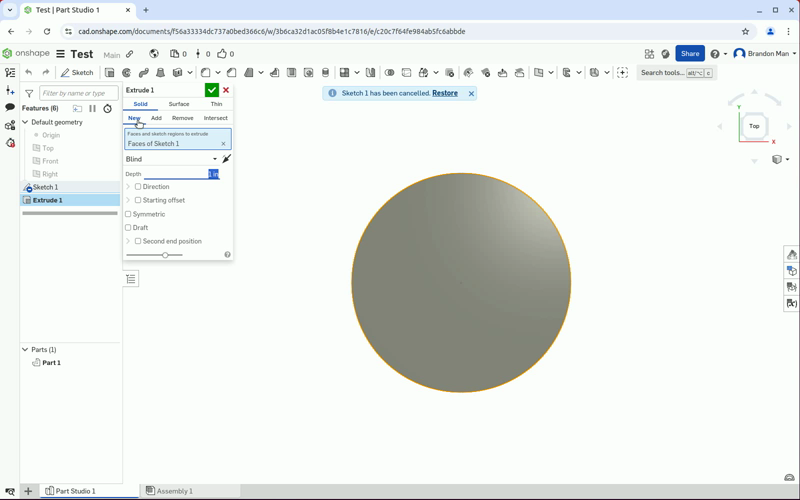
text(23.108)
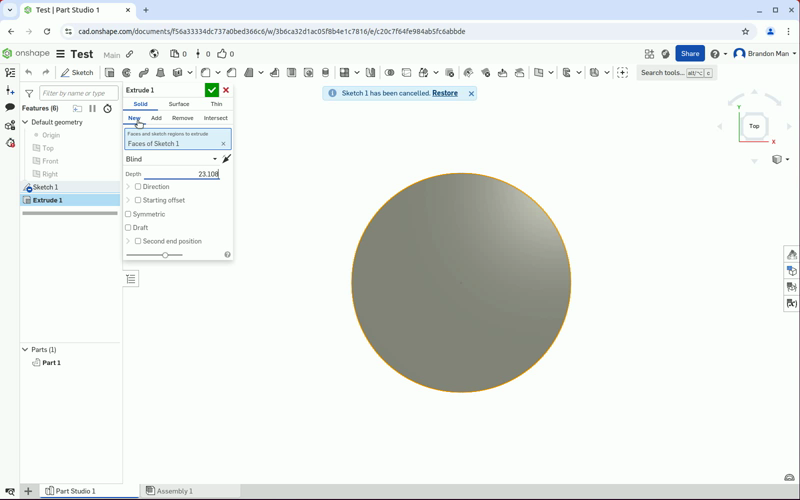
key(enter)
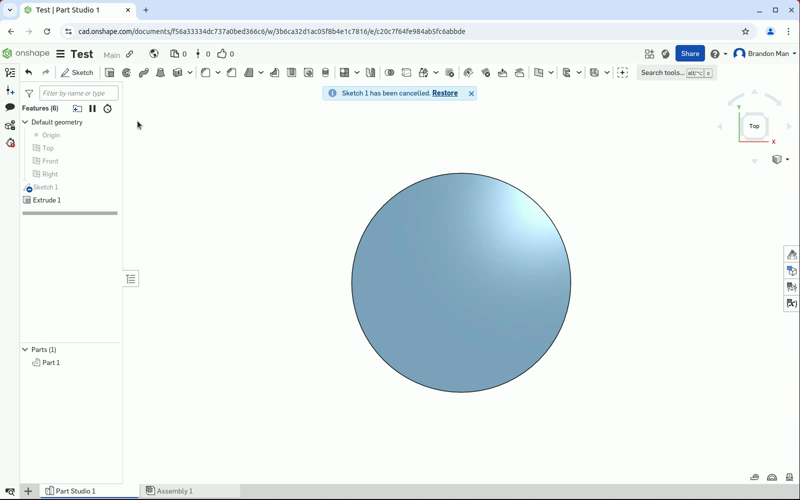
key(shift+h)
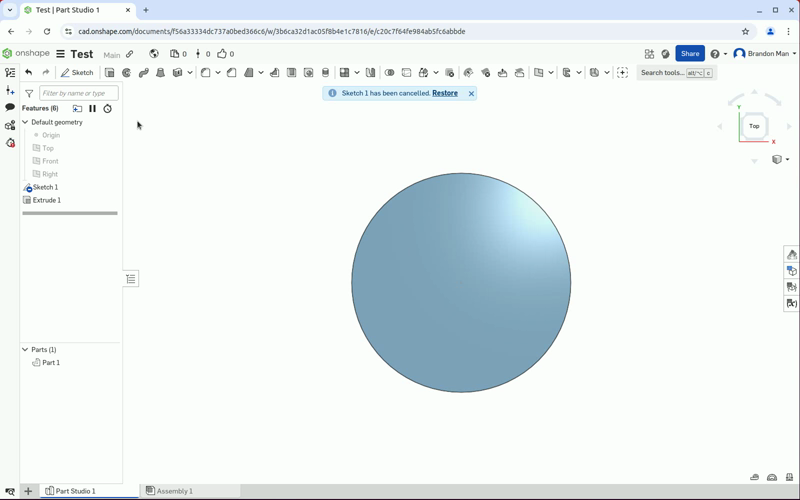
key(shift+h)
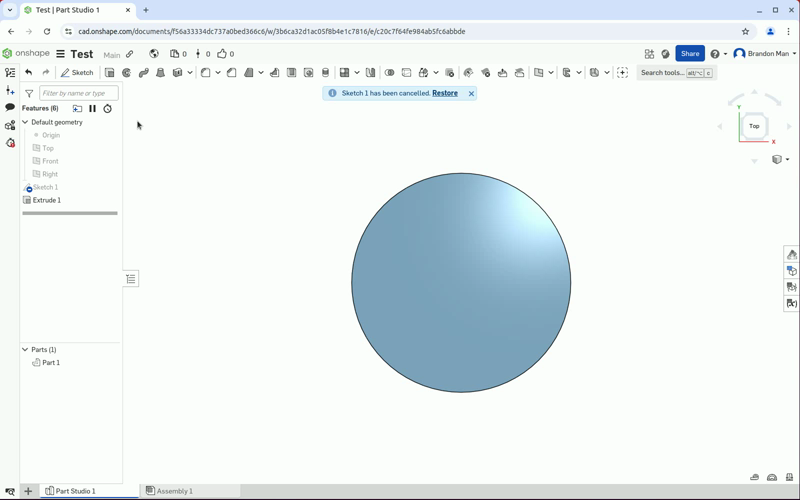
mouse_move(73, 189)
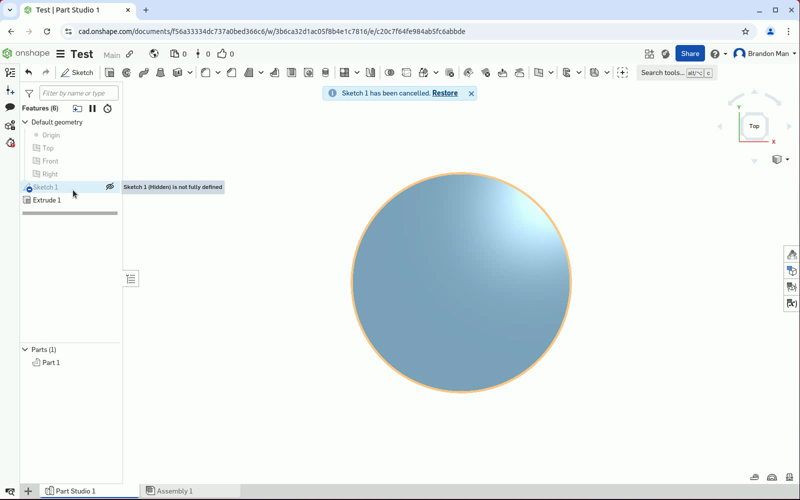
click(73, 189)
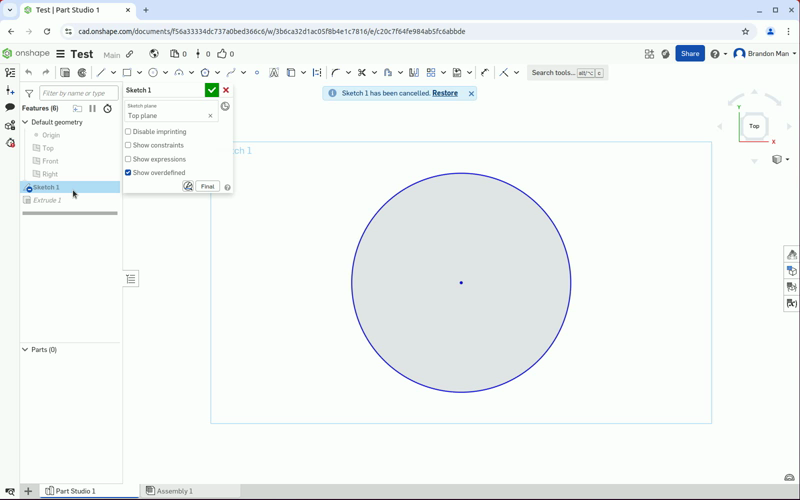
mouse_move(229, 92)
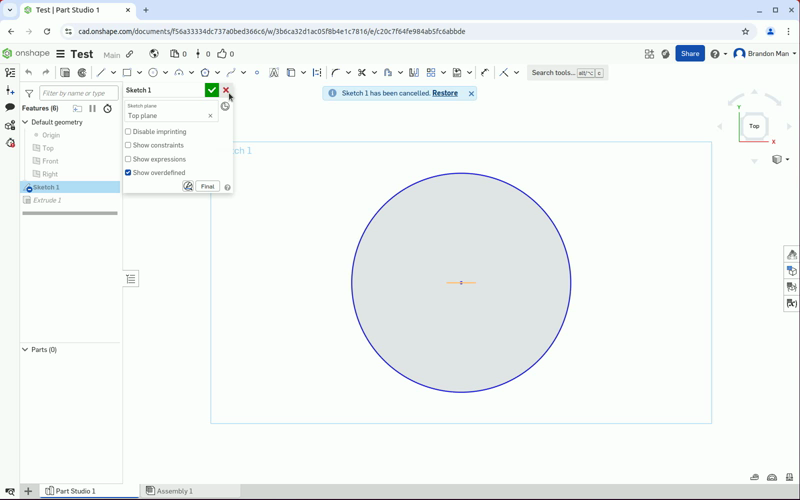
click(229, 92)
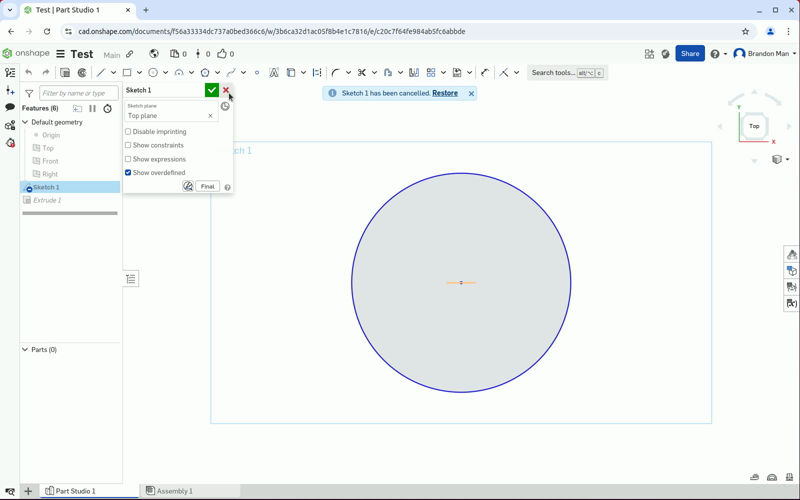
key(shift+s)
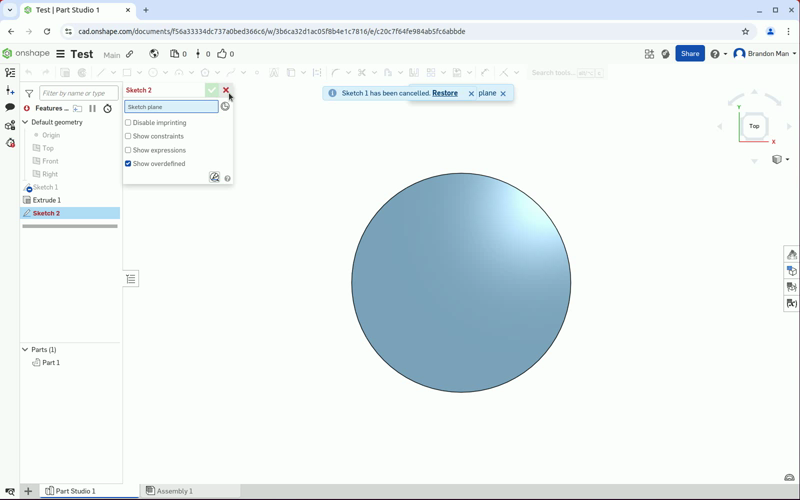
mouse_move(73, 150)
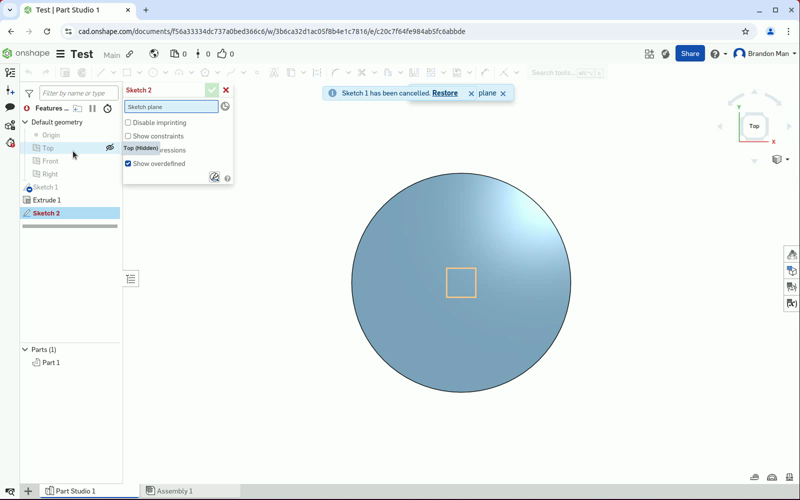
click(73, 150)
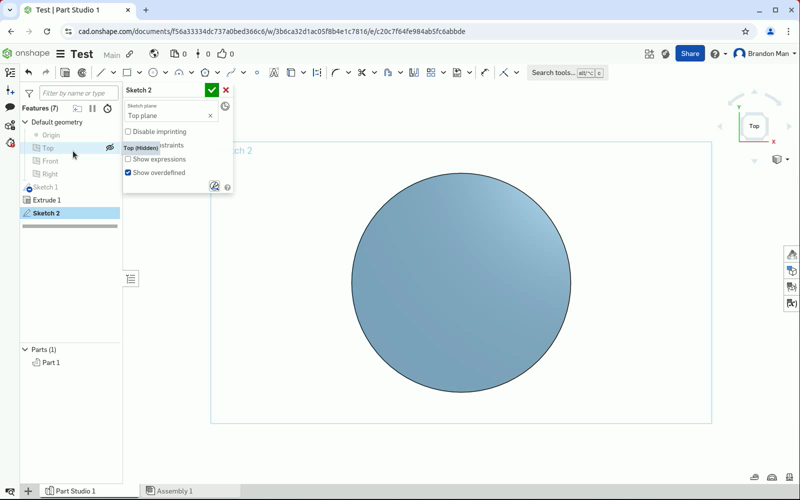
mouse_move(73, 352)
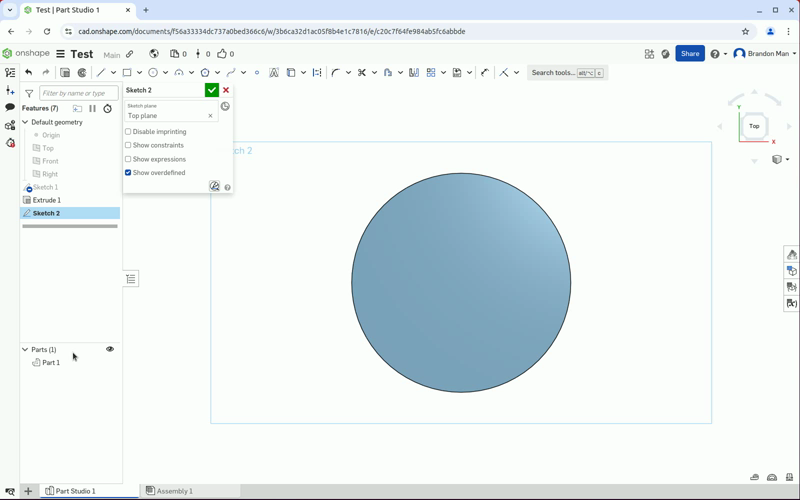
key(y)
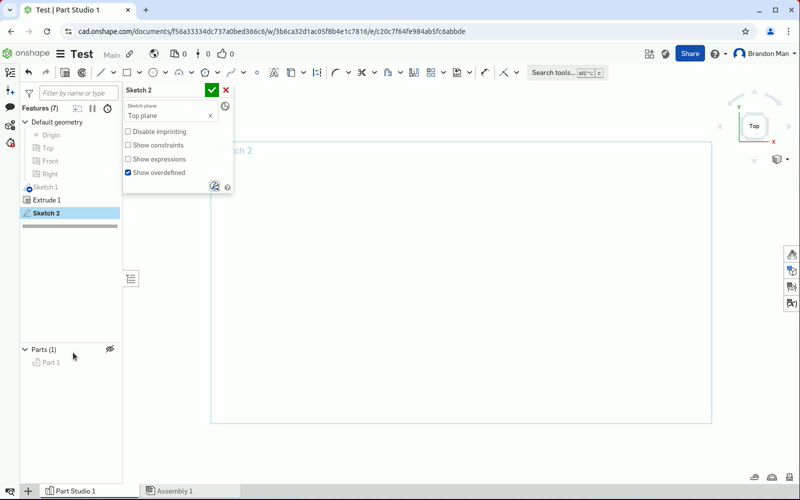
key(c)
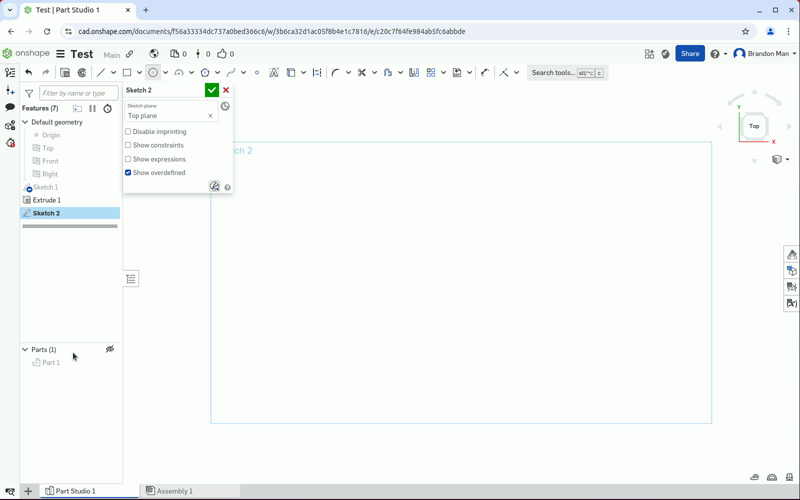
key_down(shift)
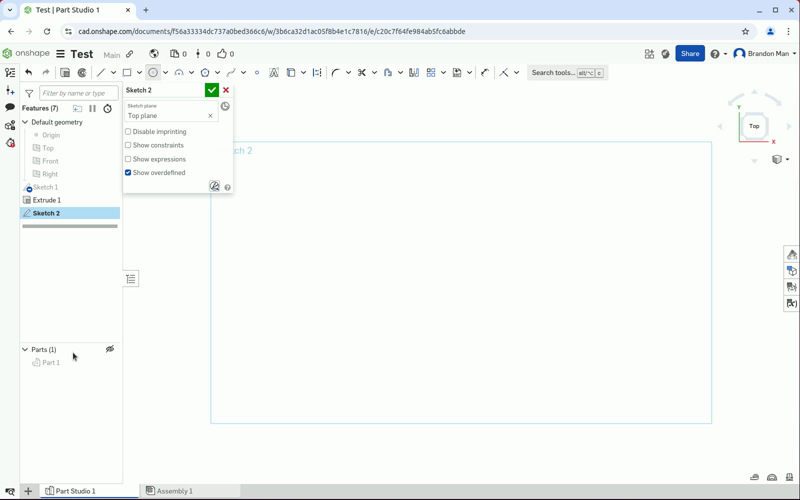
mouse_move(460, 282)
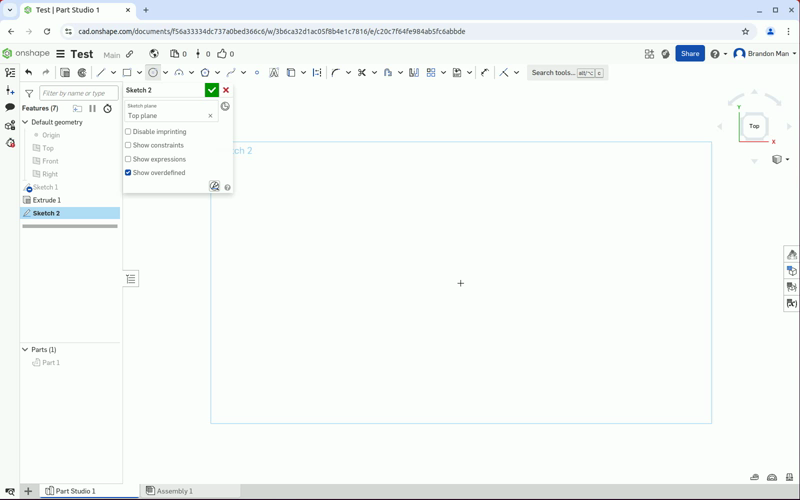
click(460, 282)
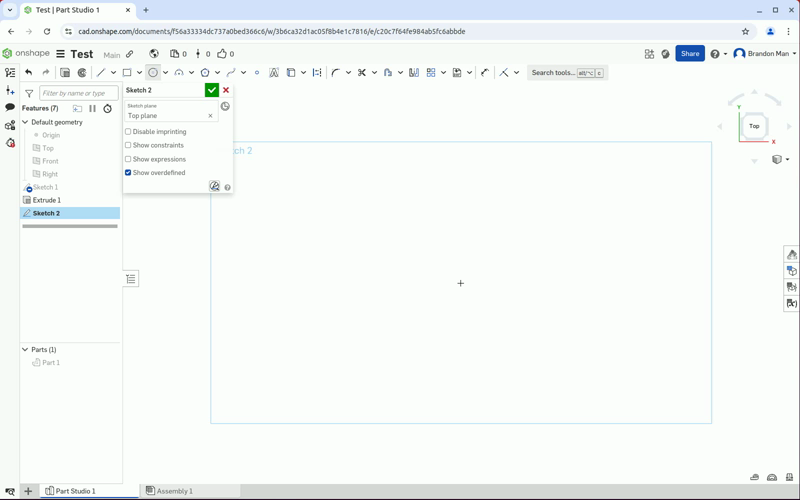
key_up(shift)
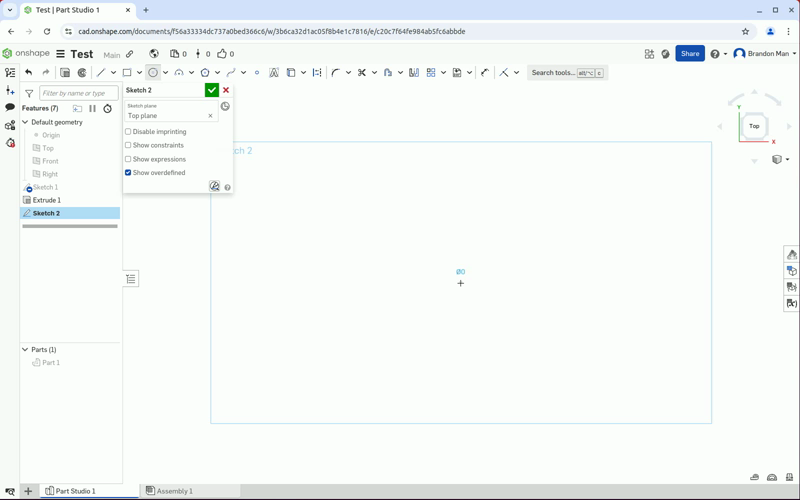
mouse_move(560, 282)
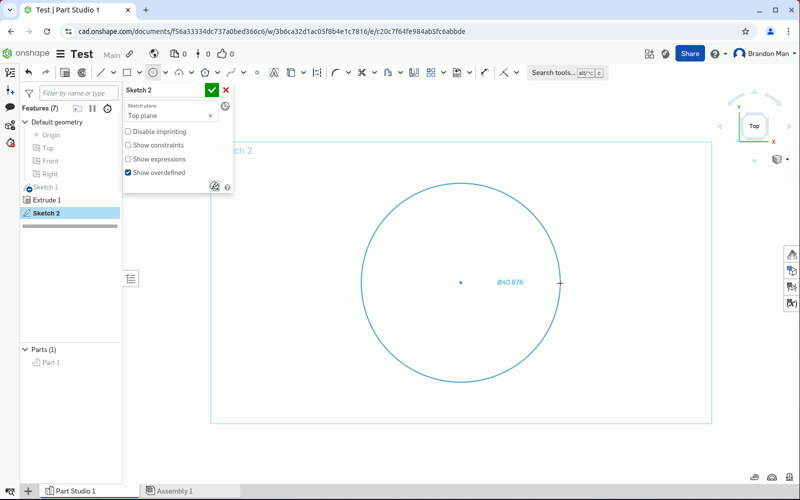
click(560, 282)
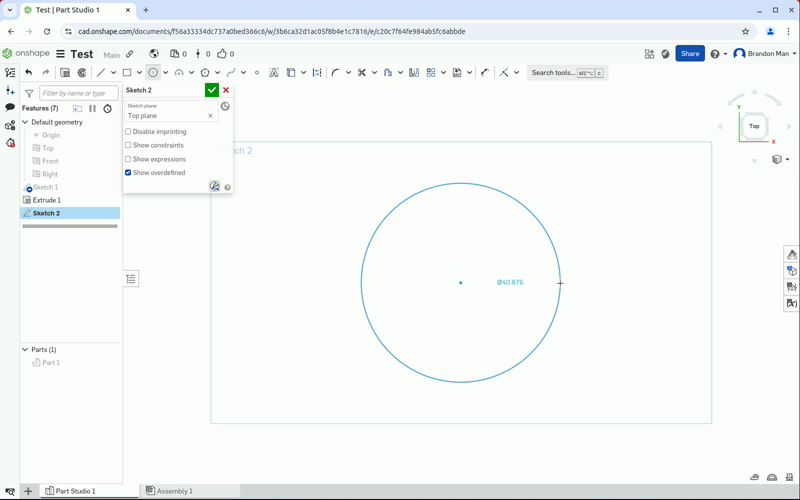
key(esc)
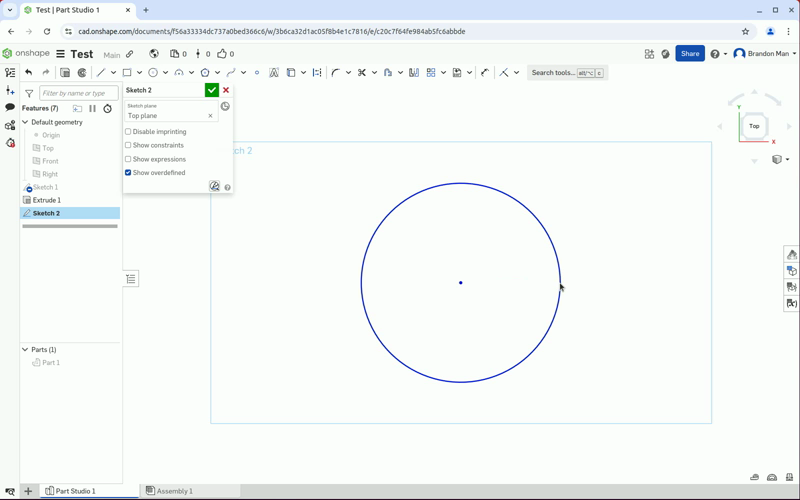
mouse_move(407, 246)
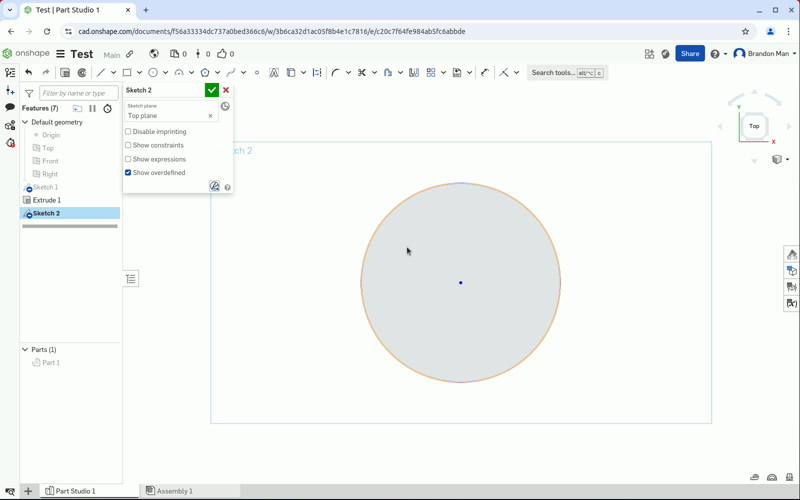
click(407, 246)
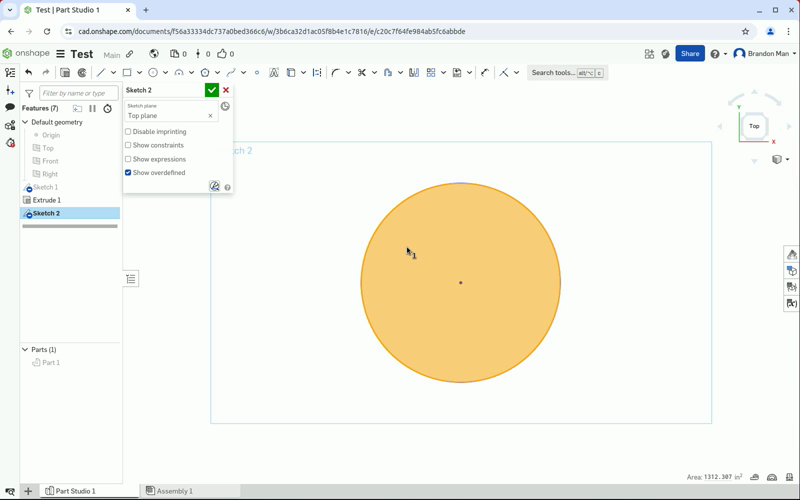
mouse_move(73, 352)
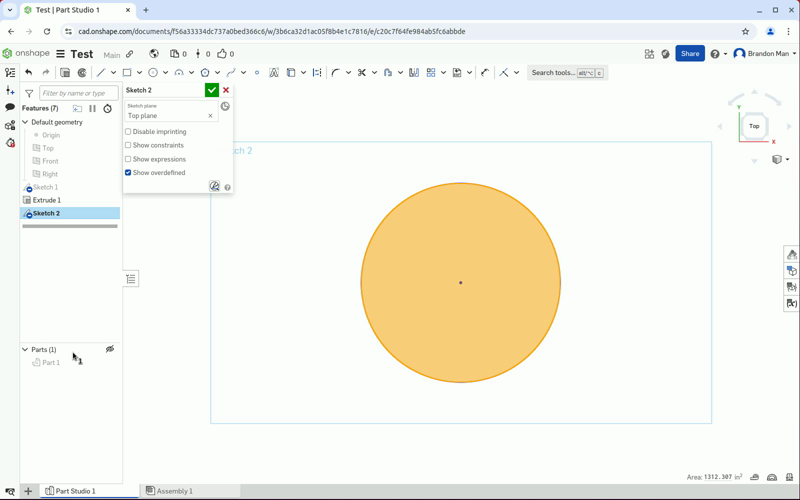
key(shift+y)
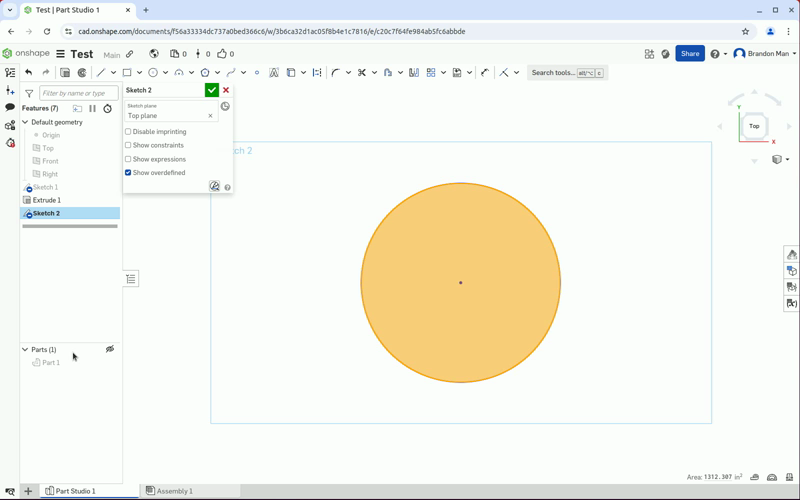
key(shift+e)
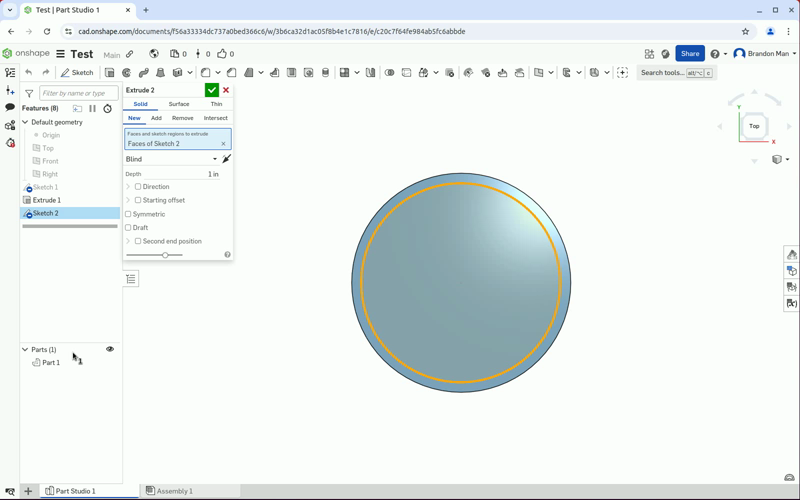
mouse_move(143, 106)
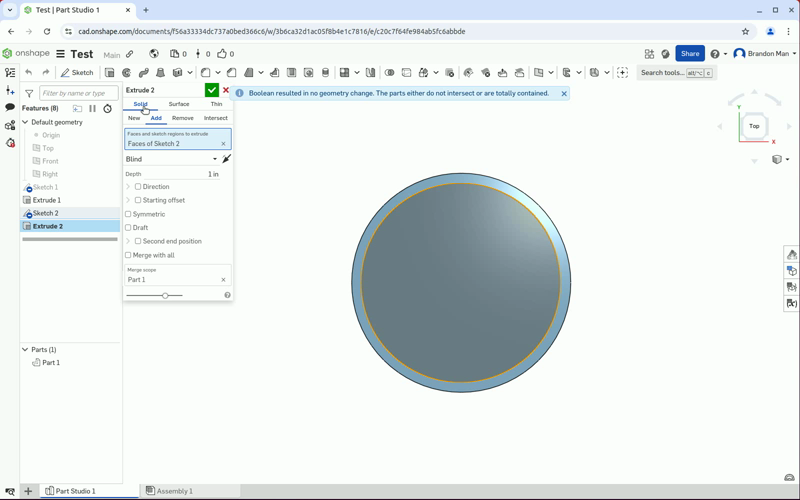
click(143, 106)
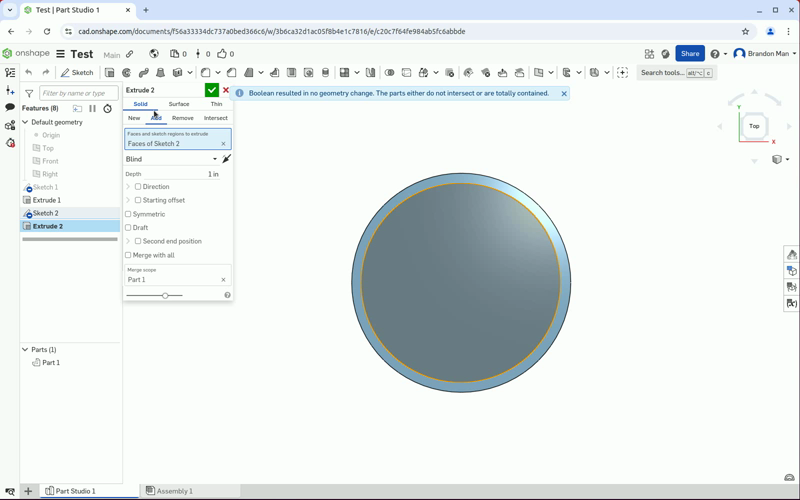
mouse_move(186, 120)
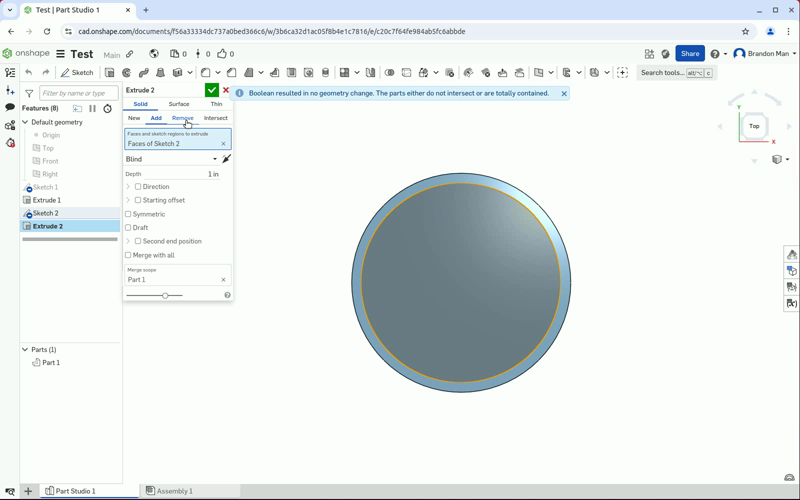
click(186, 120)
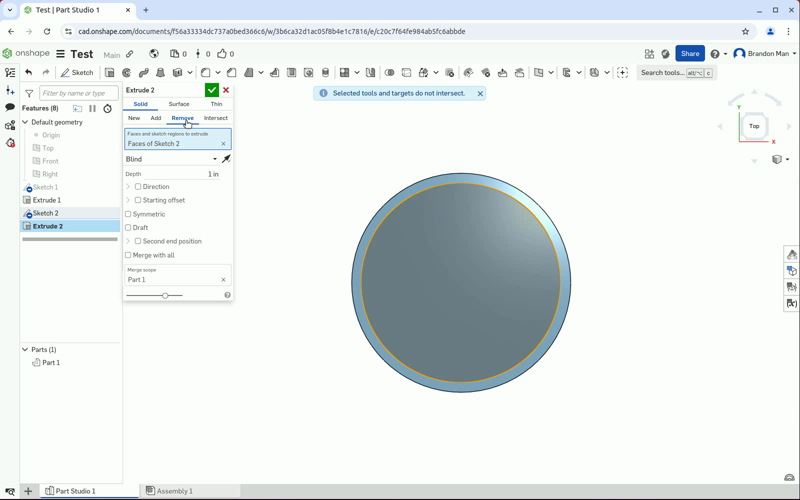
key(tab, 4)
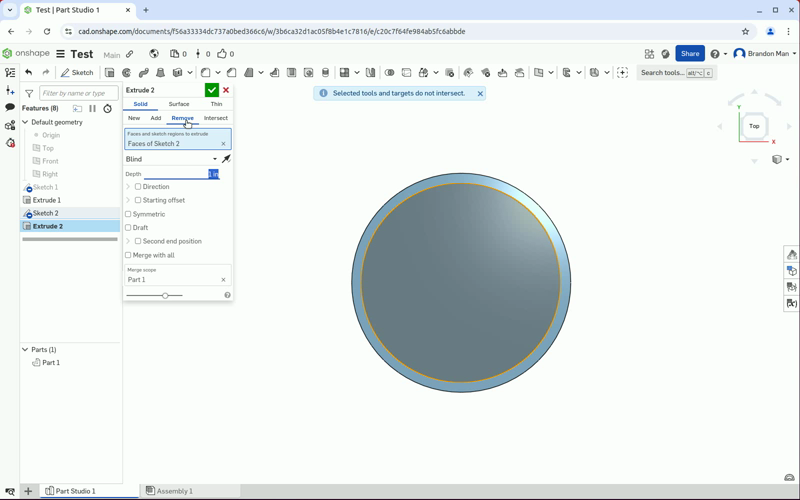
text(-20.46)
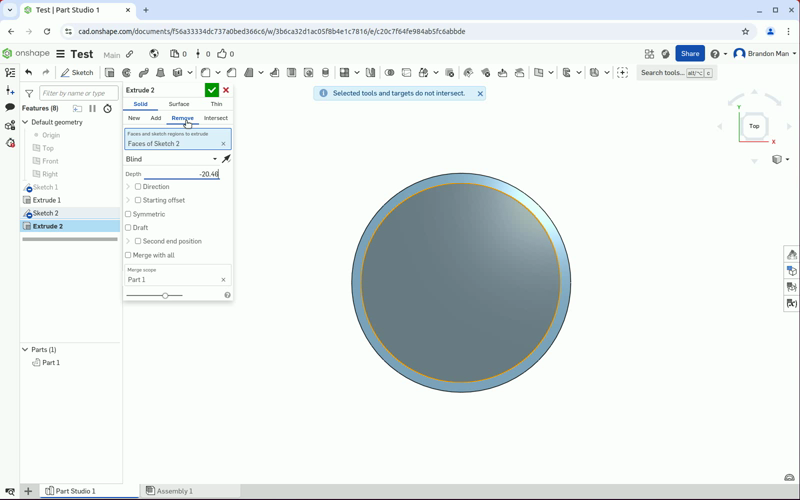
key(tab, 6)
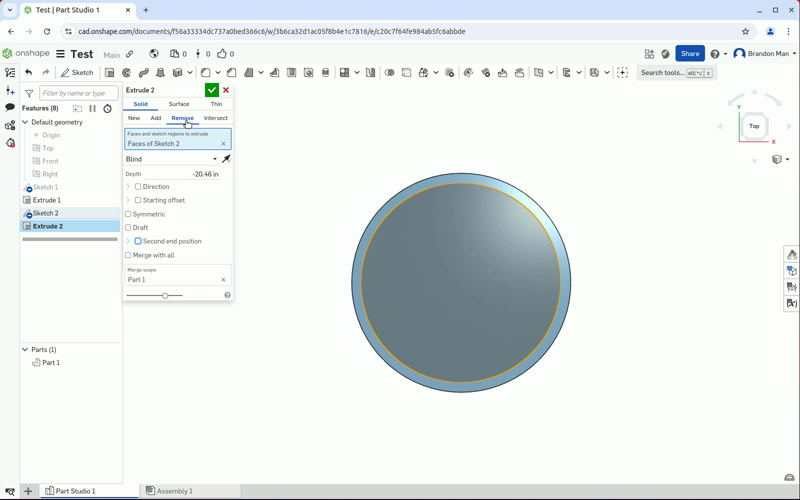
key(space)
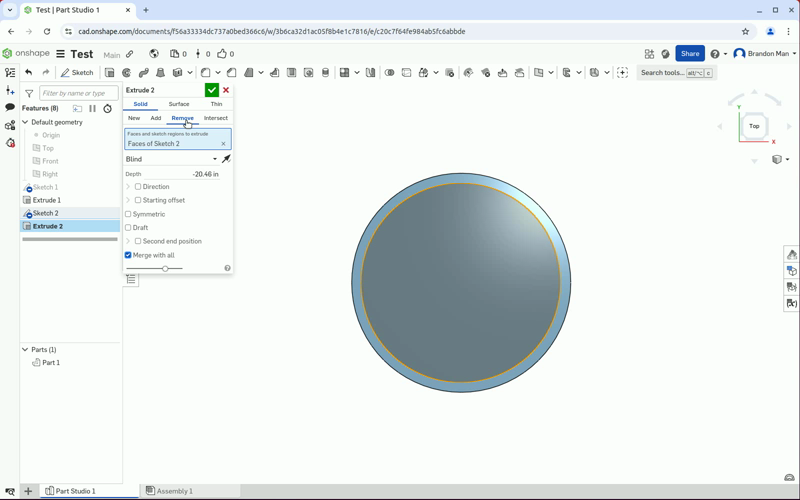
key(enter)
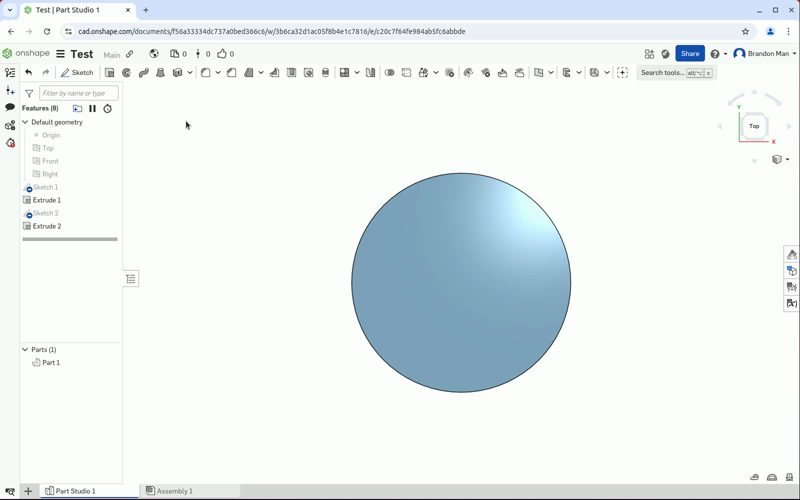
key(shift+h)
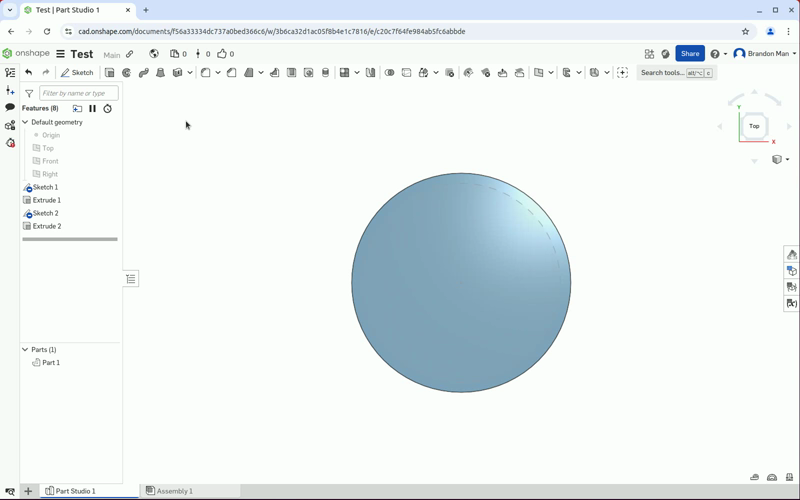
key(shift+h)
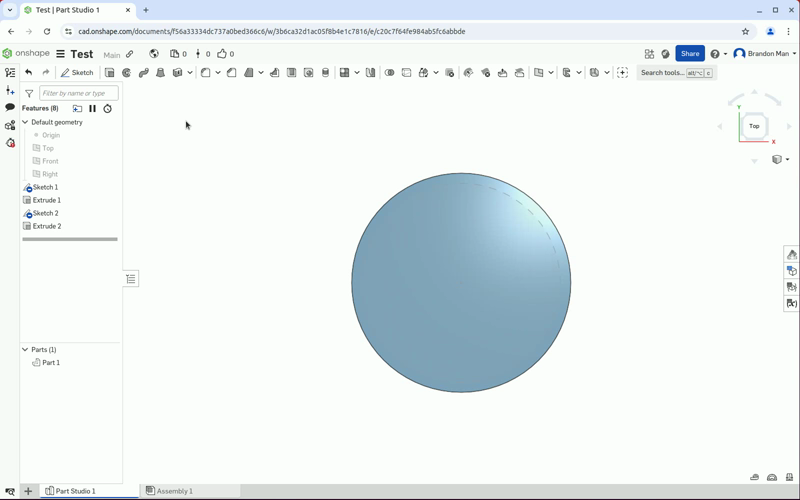
key(shift+7)
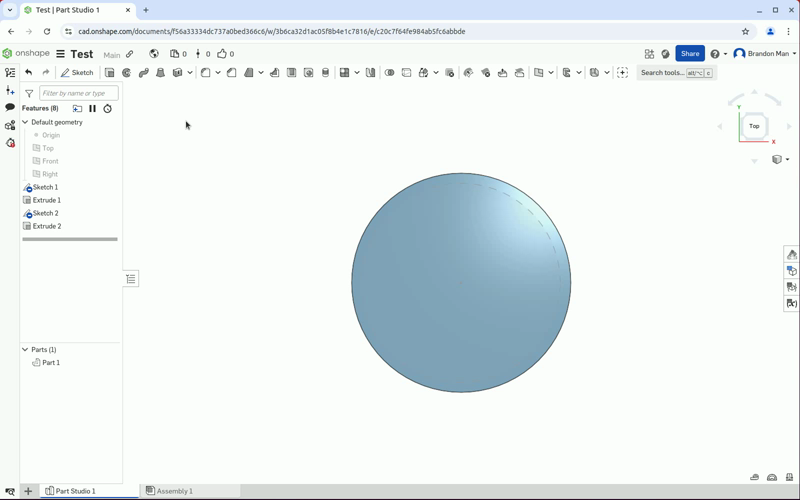
key(up, 3)
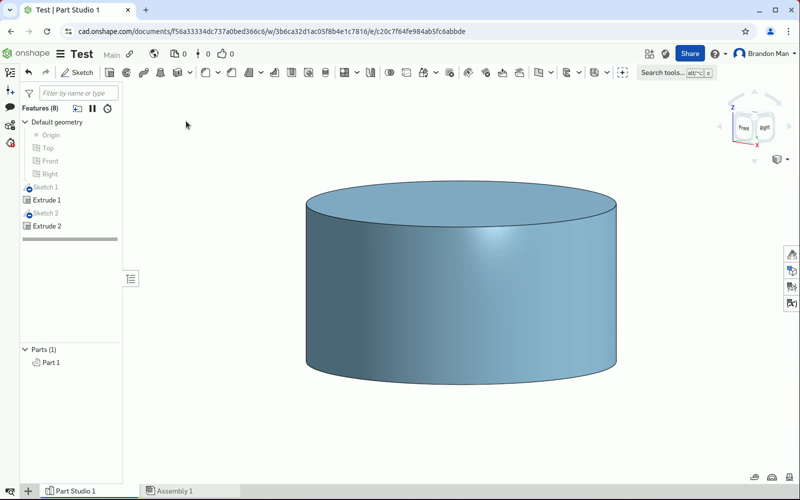
key(left, 3)
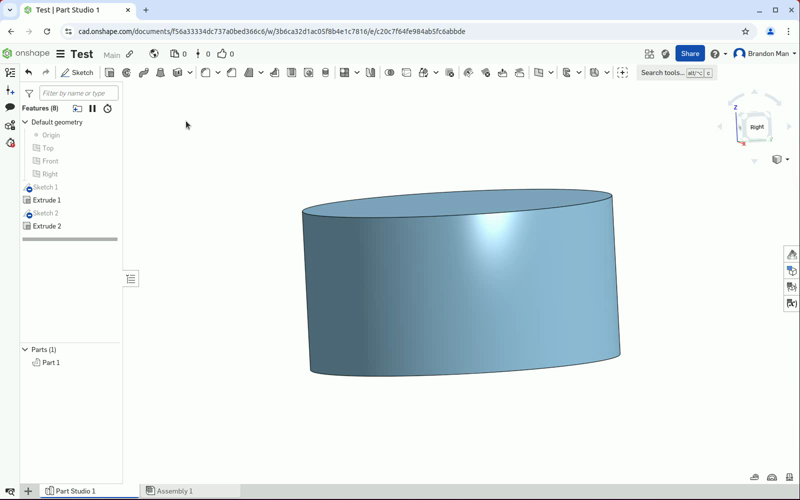
key(right, 3)
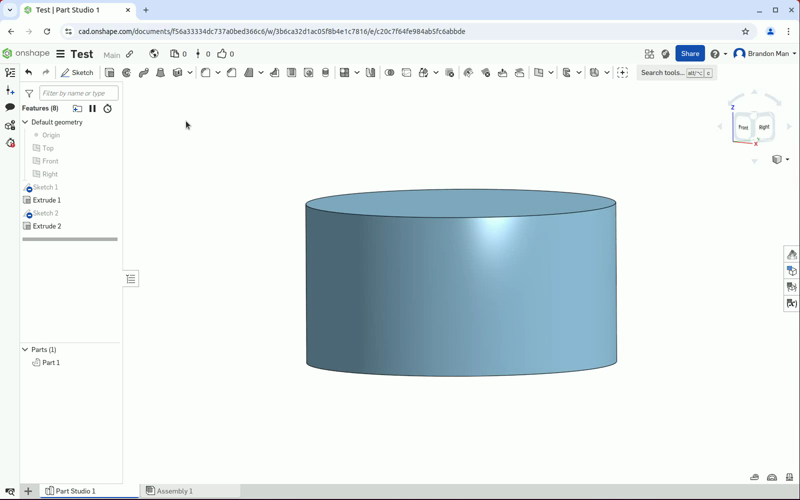
key(down, 3)
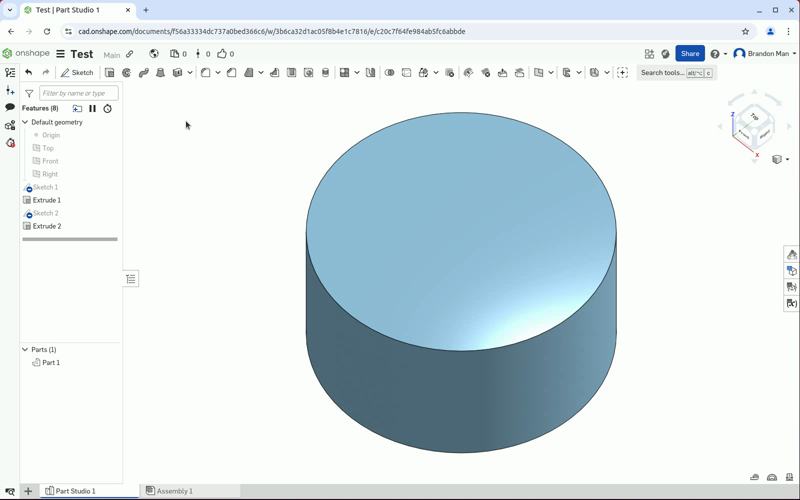
mouse_move(73, 189)
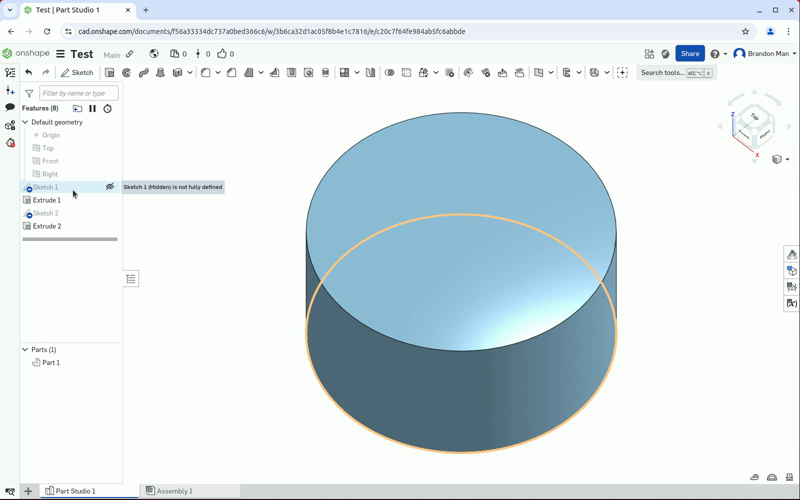
click(73, 189)